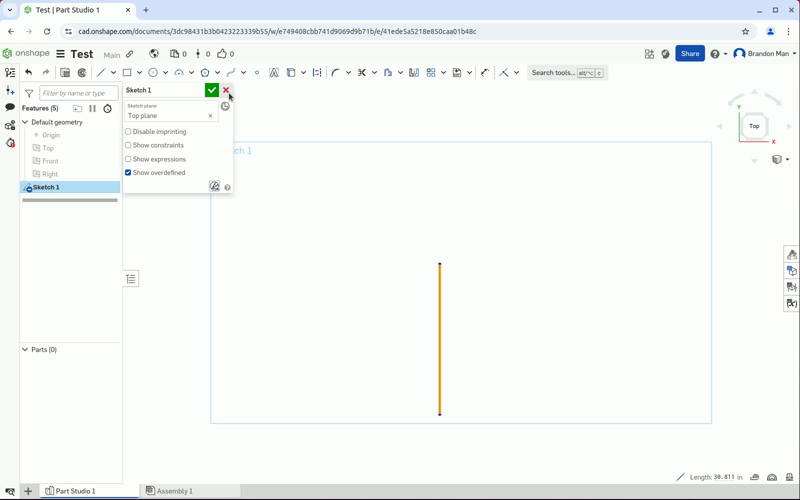
key(shift+h)
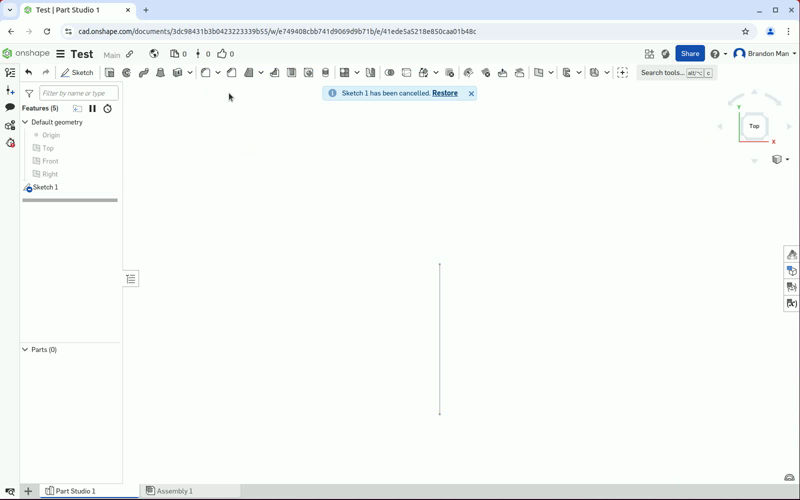
key(shift+s)
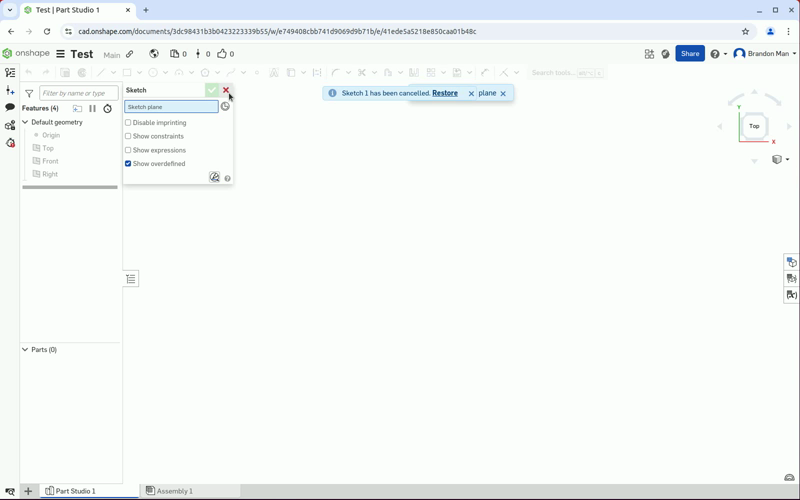
mouse_move(73, 150)
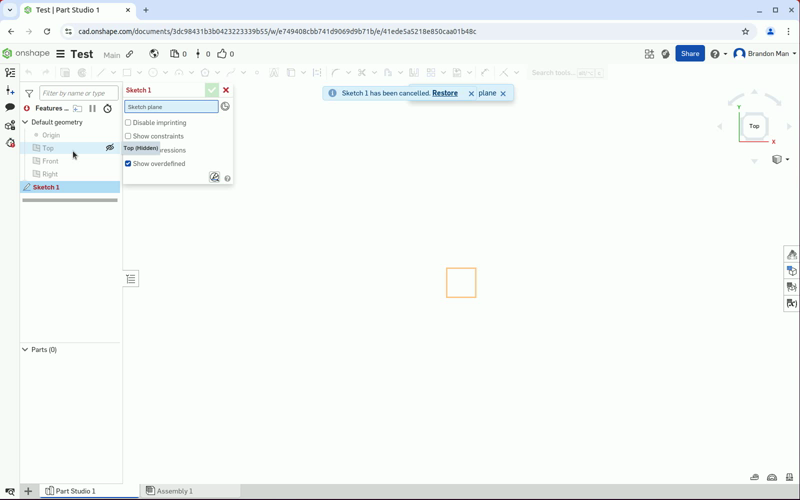
click(73, 150)
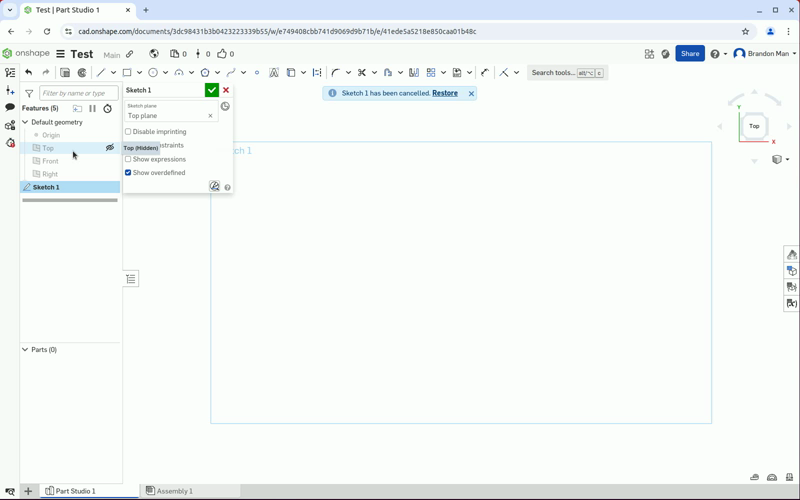
mouse_move(73, 352)
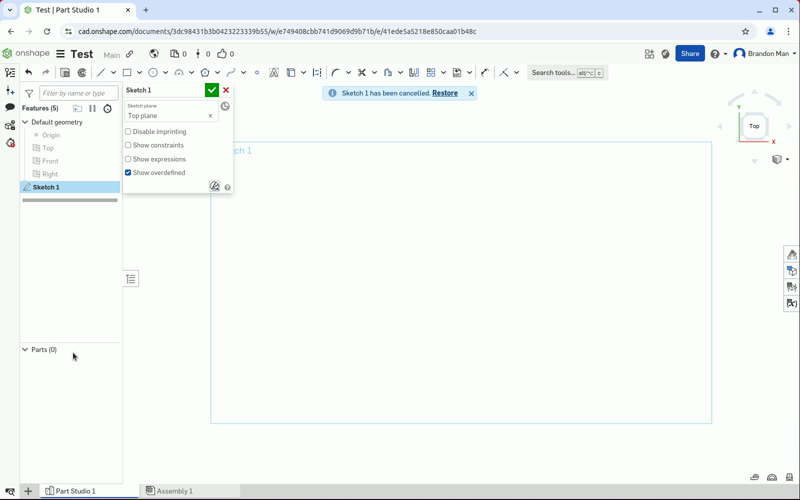
key(y)
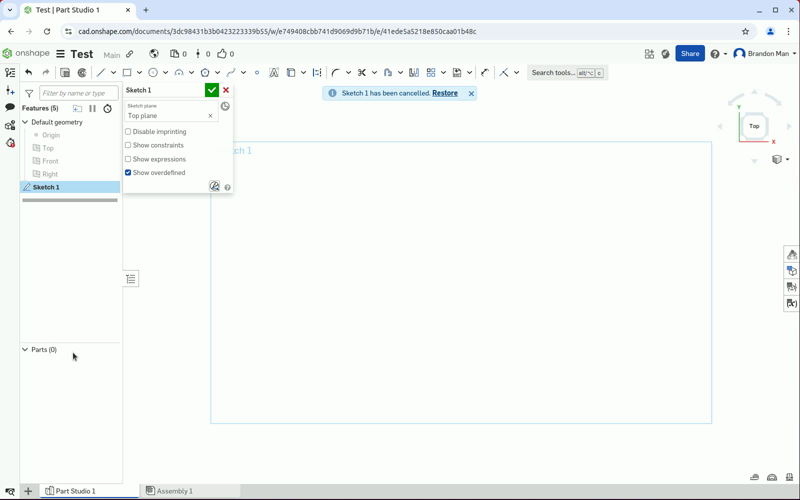
key(c)
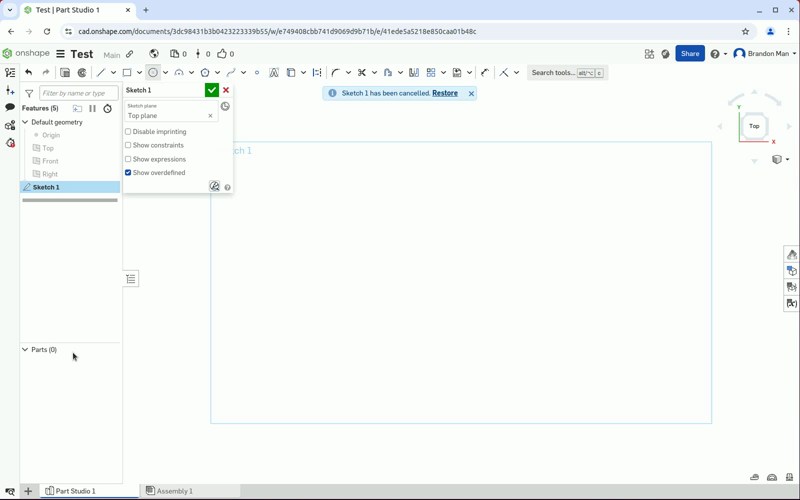
key_down(shift)
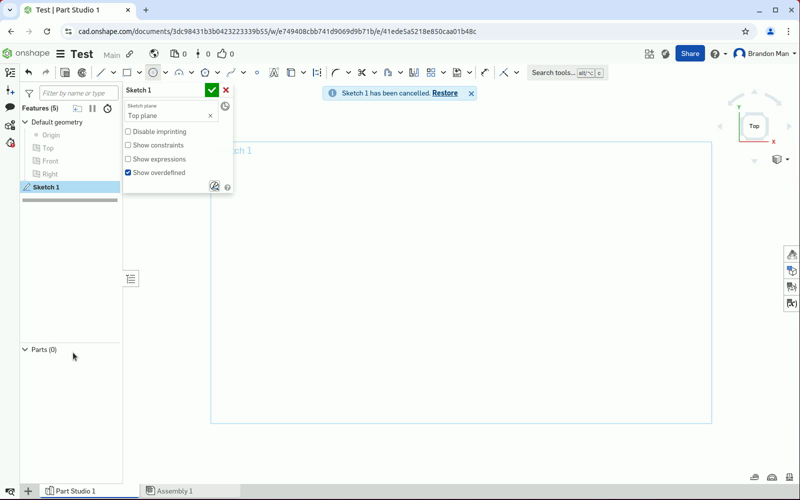
mouse_move(461, 282)
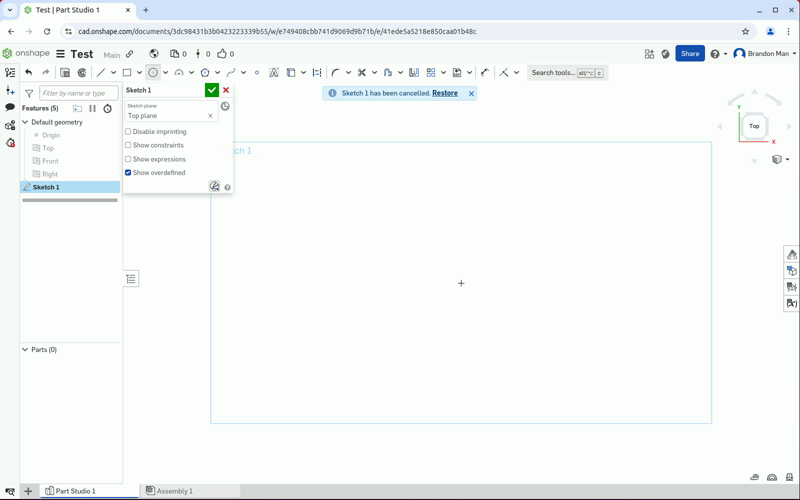
click(461, 282)
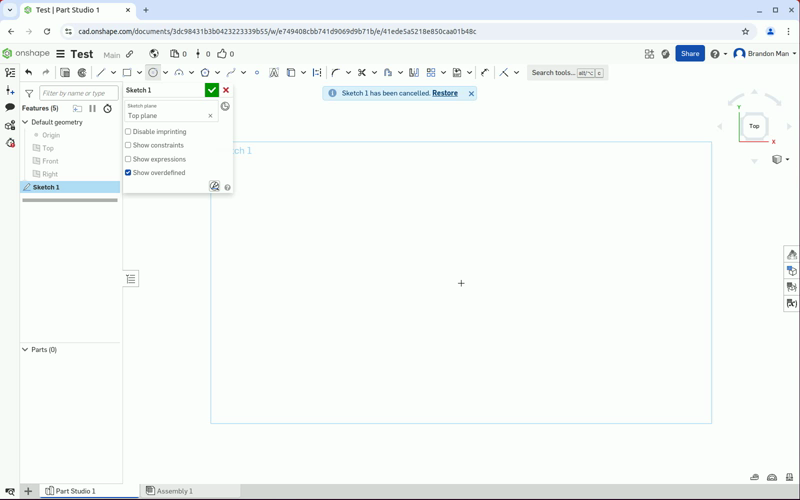
key_up(shift)
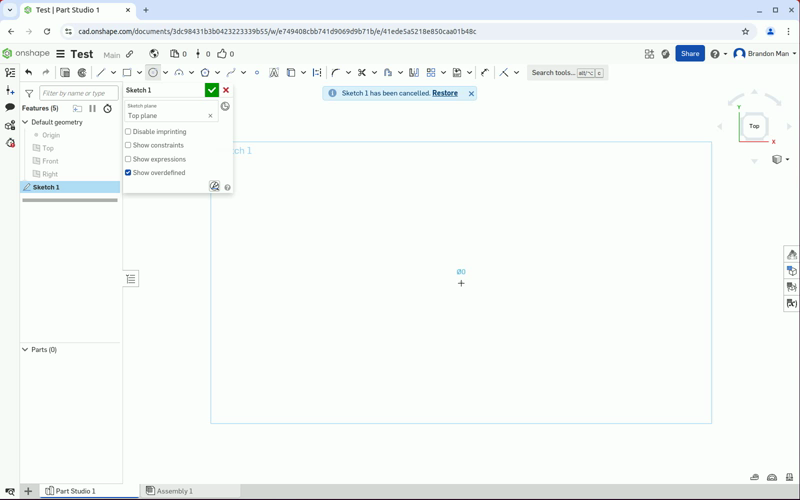
mouse_move(574, 282)
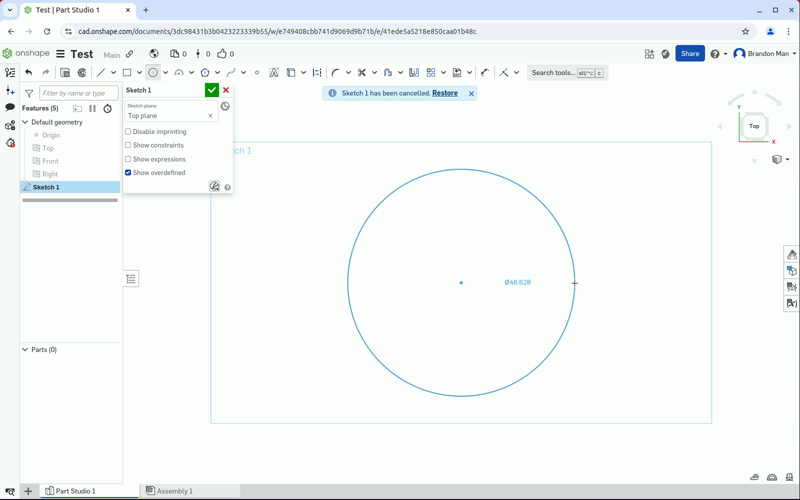
click(574, 282)
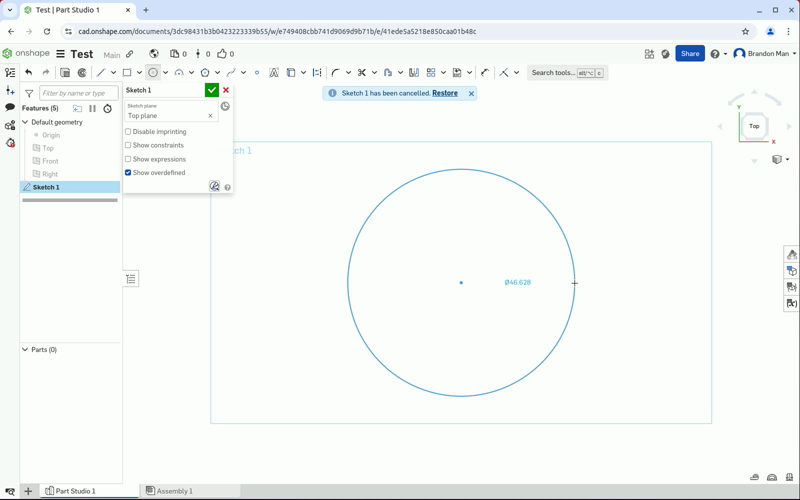
key(esc)
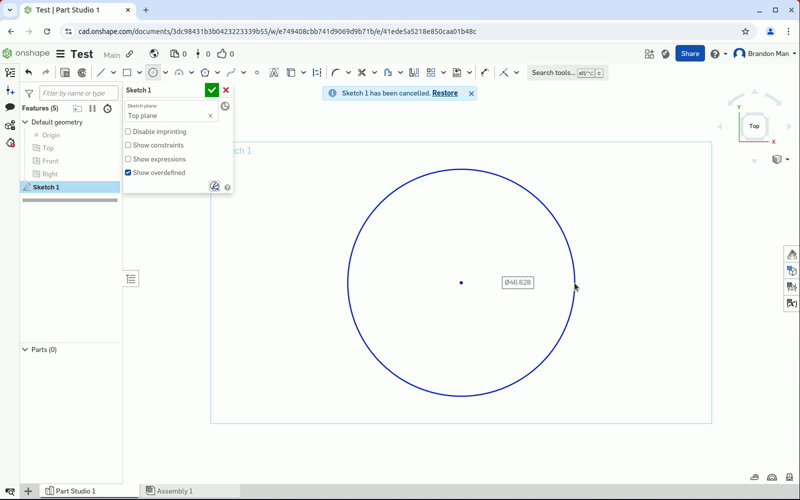
key(c)
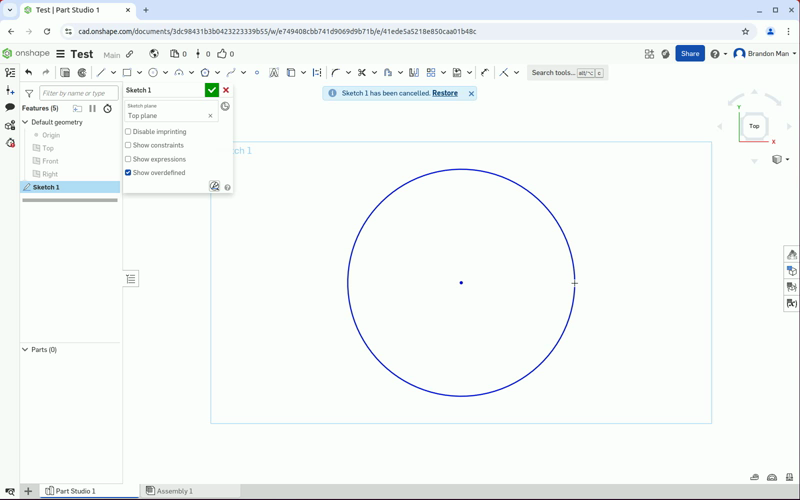
key_down(shift)
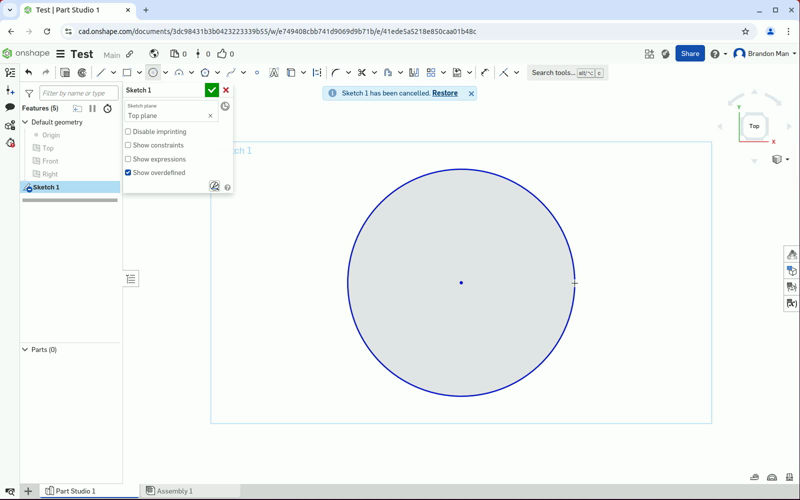
mouse_move(461, 282)
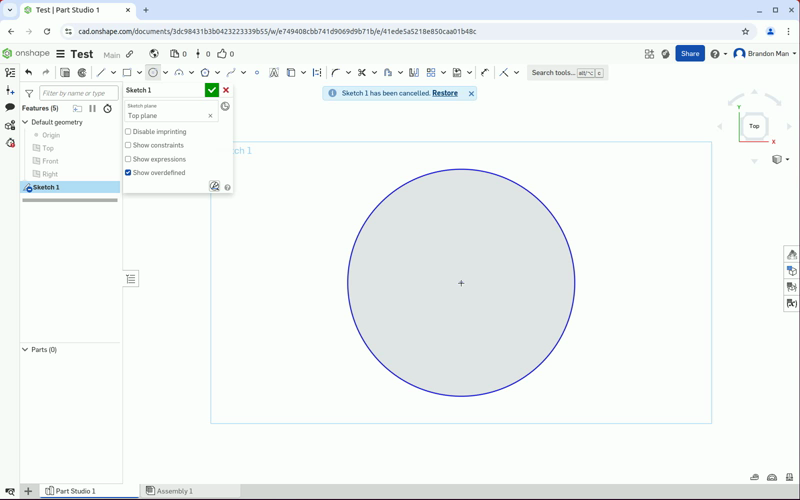
click(461, 282)
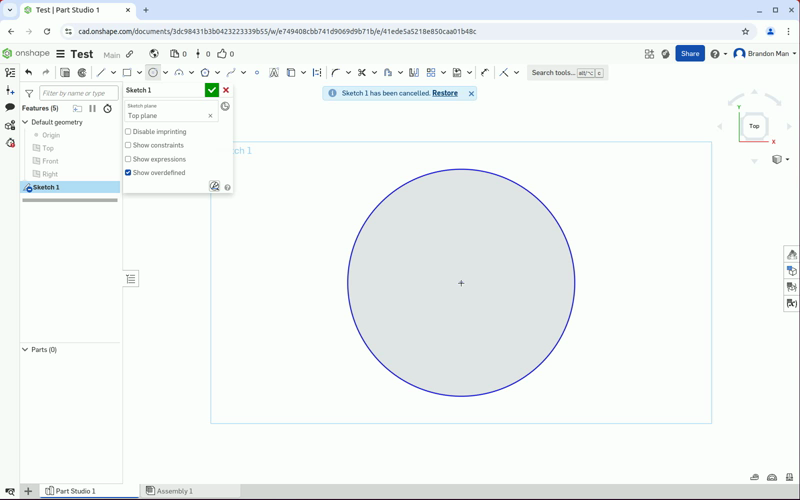
key_up(shift)
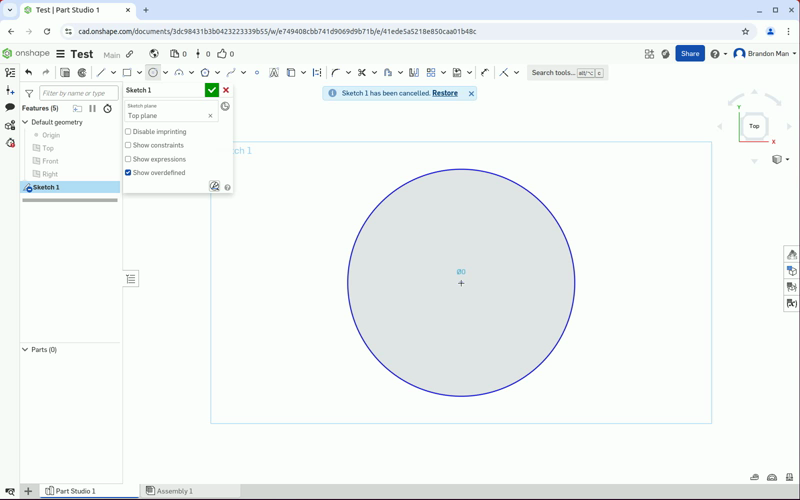
mouse_move(532, 282)
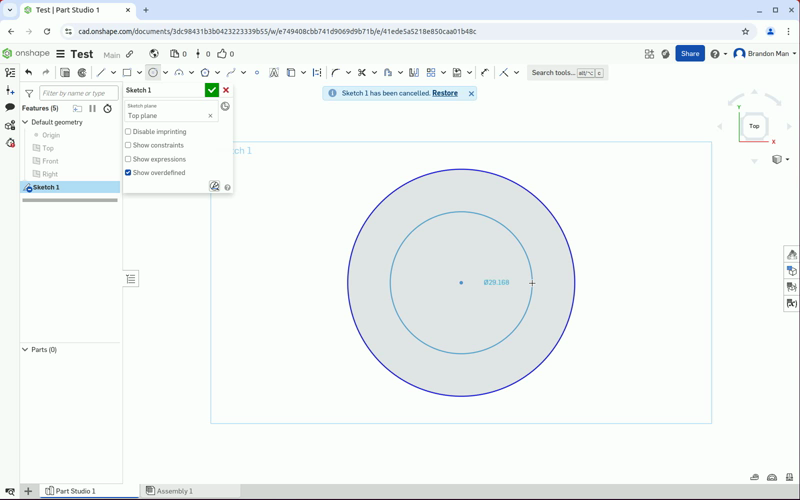
click(532, 282)
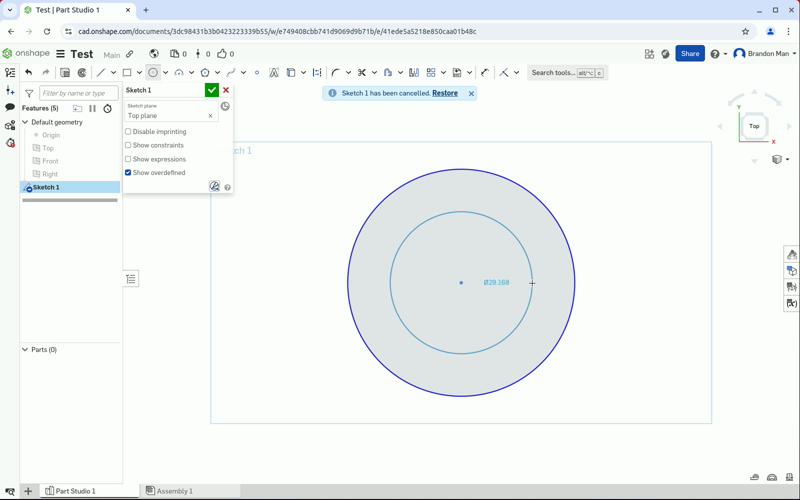
key(esc)
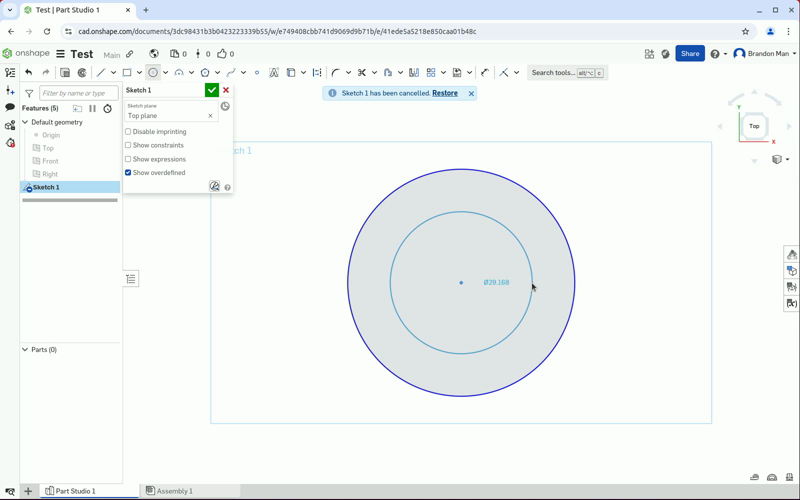
mouse_move(434, 374)
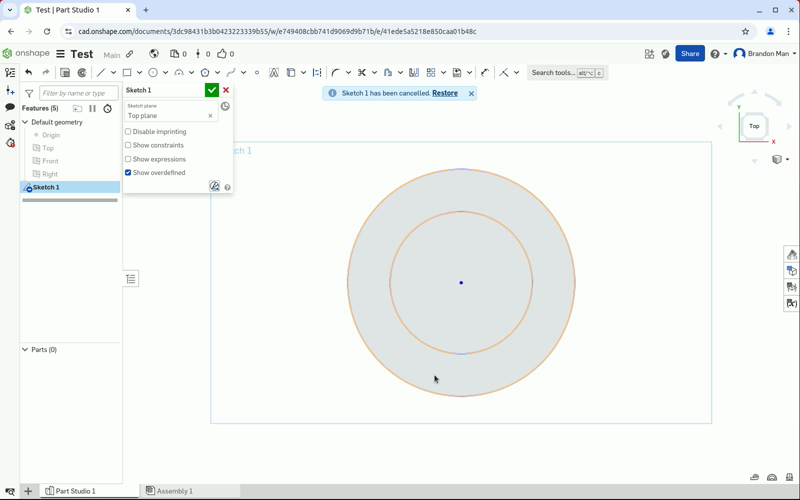
click(434, 374)
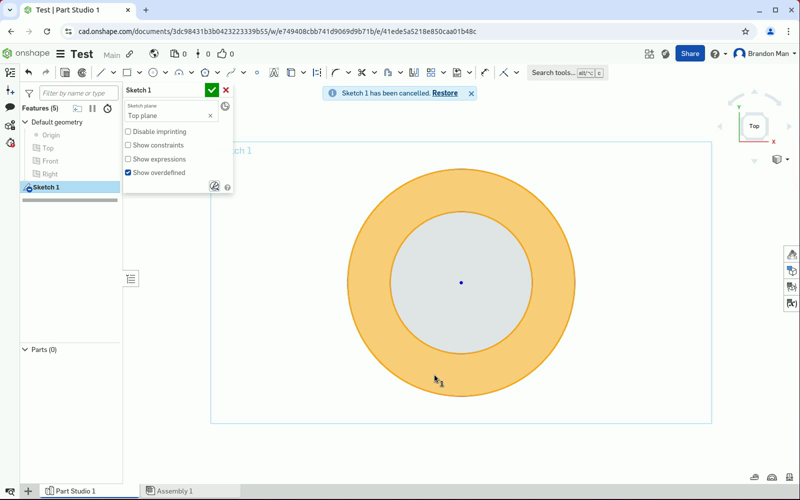
mouse_move(73, 352)
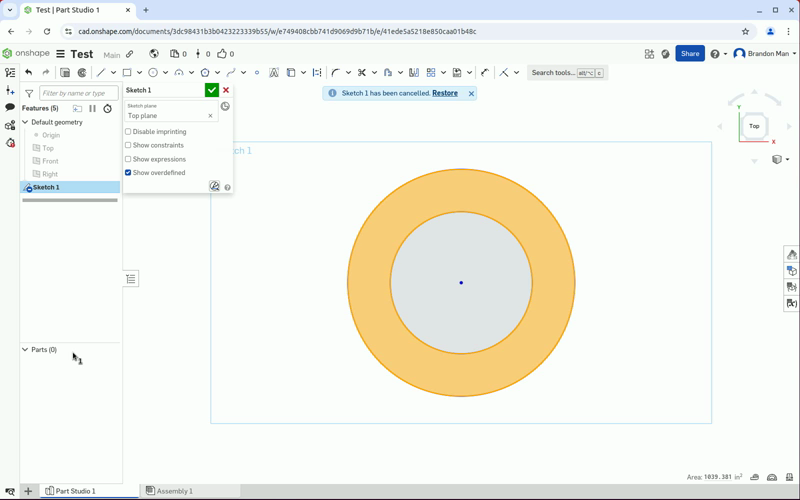
key(shift+y)
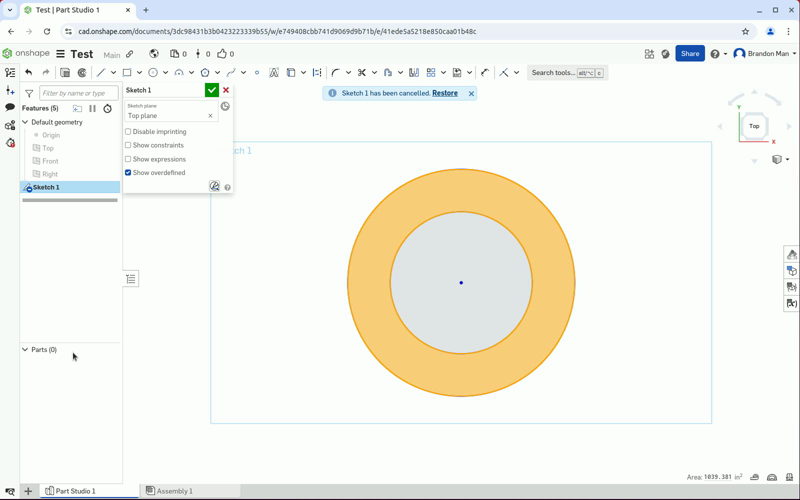
key(shift+e)
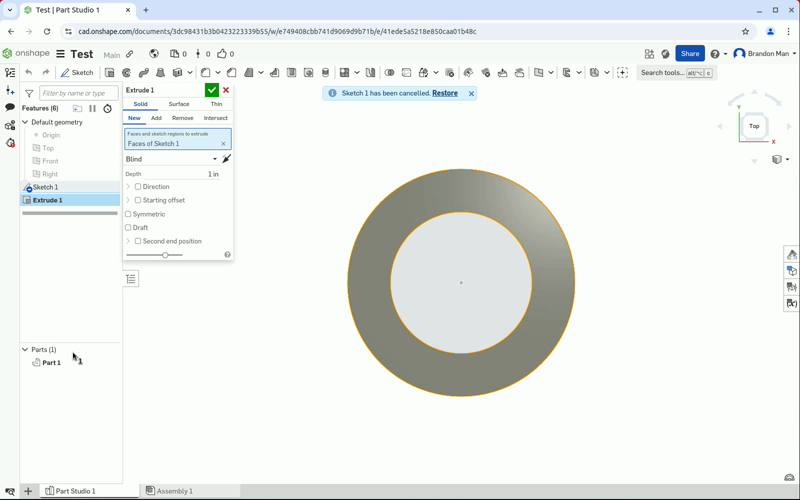
mouse_move(143, 106)
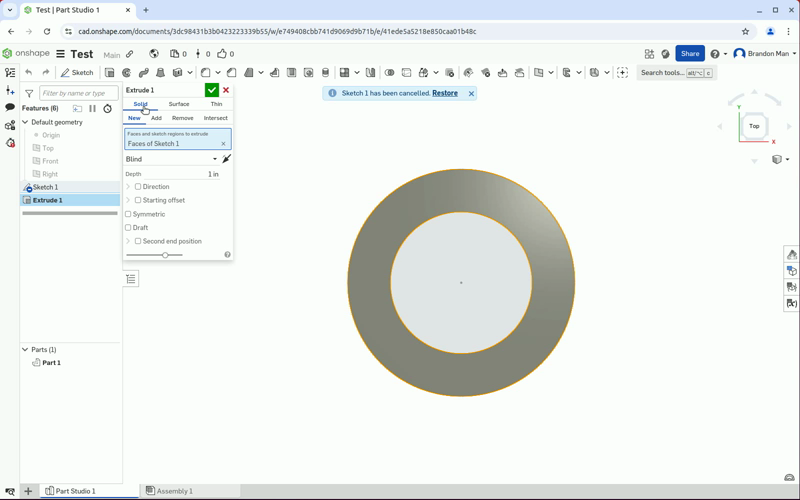
click(143, 106)
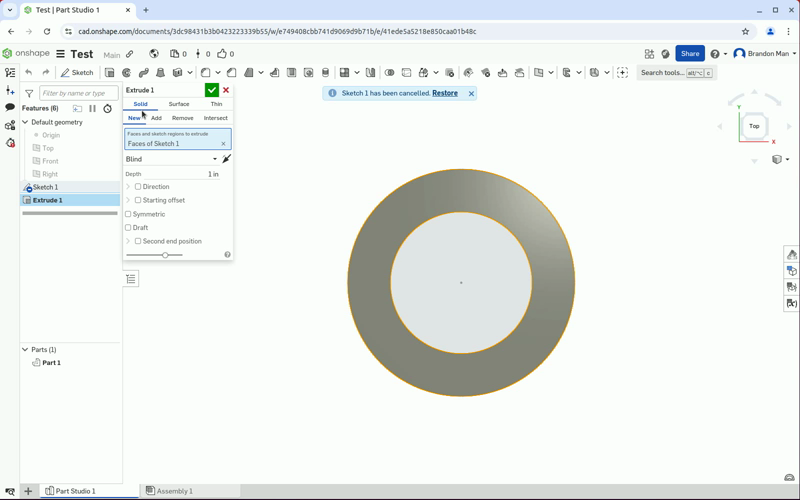
mouse_move(137, 120)
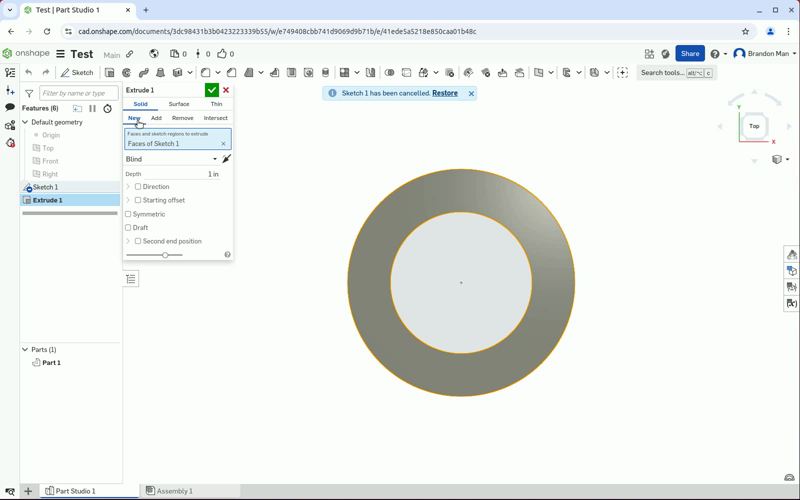
click(137, 120)
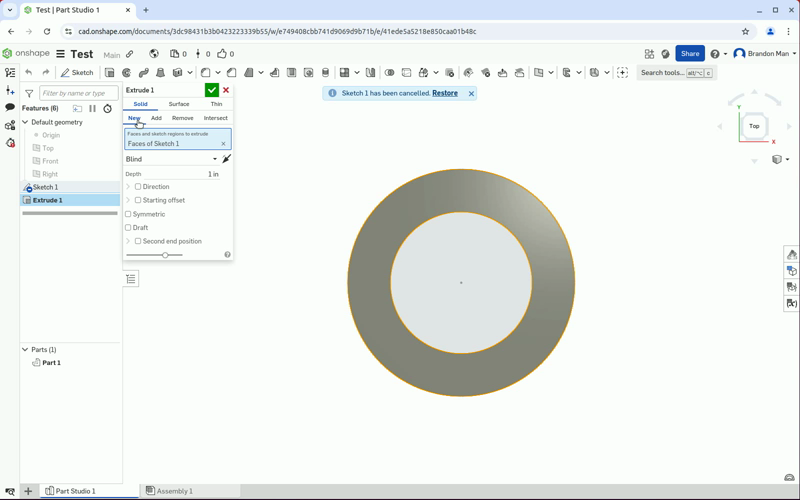
key(tab, 4)
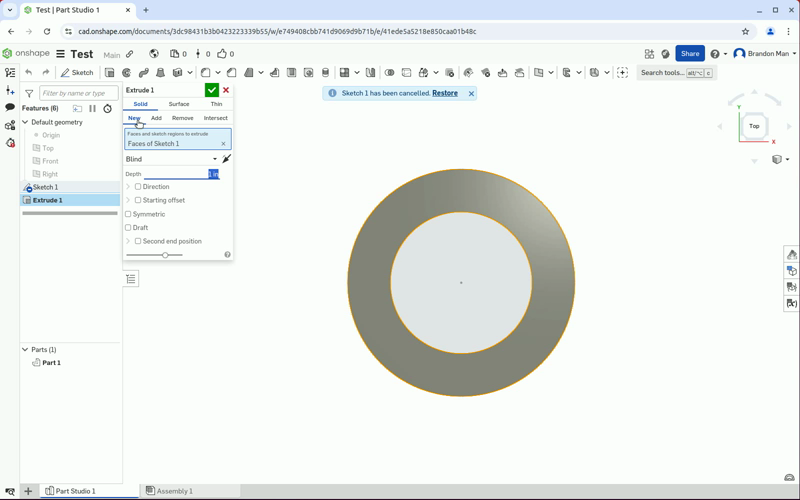
text(0.241)
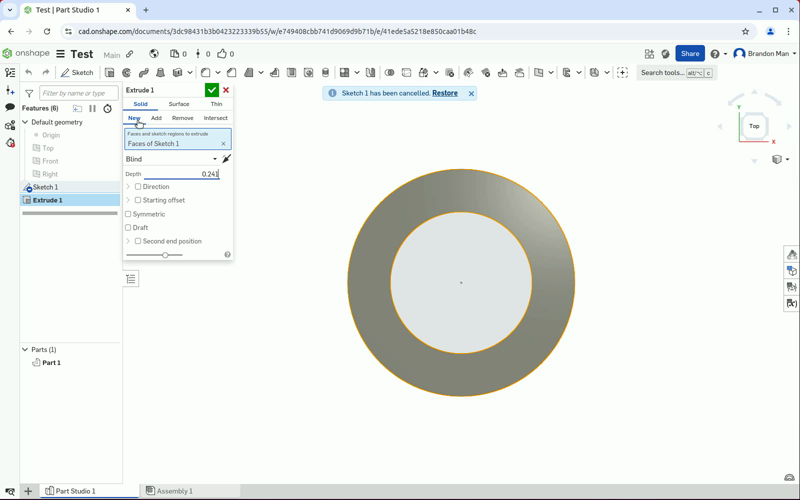
key(enter)
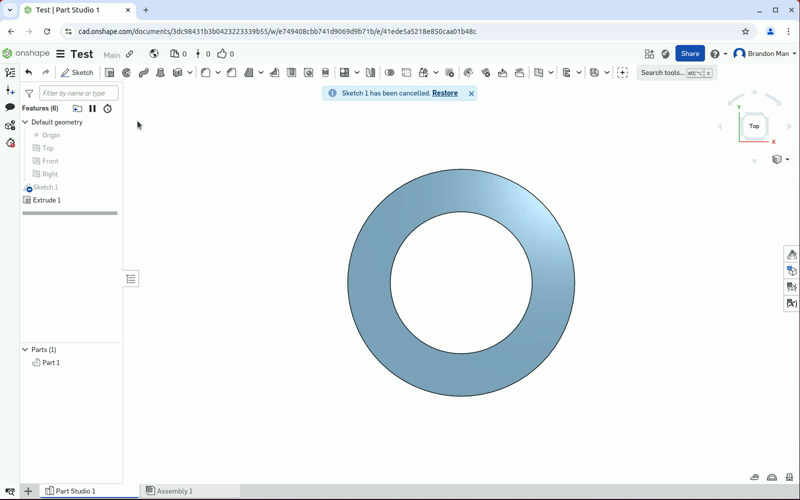
key(shift+h)
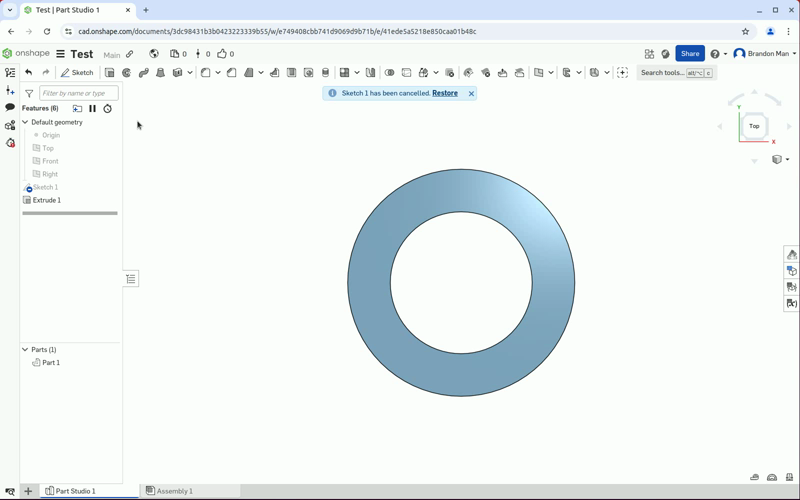
key(shift+h)
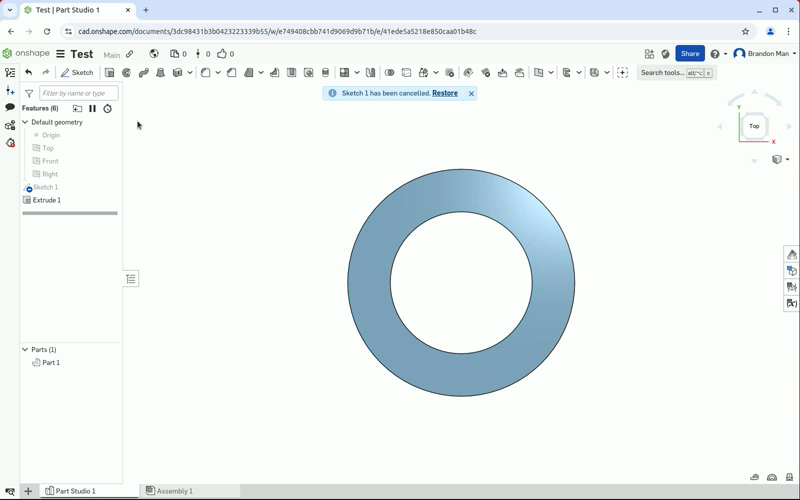
mouse_move(73, 189)
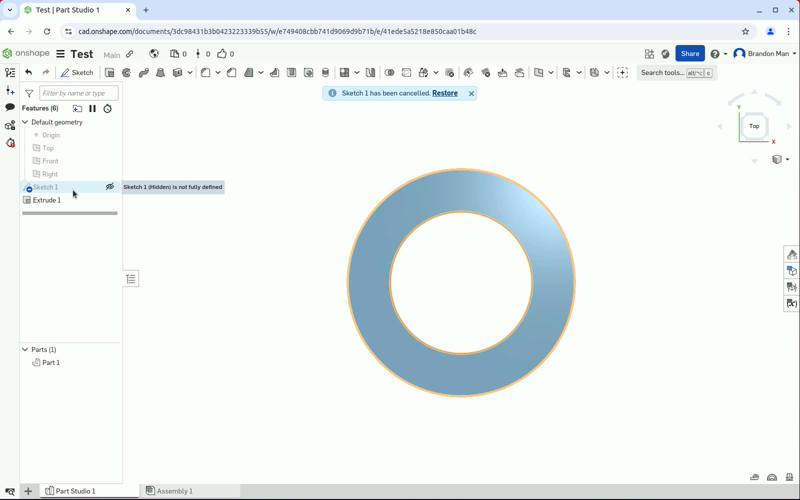
click(73, 189)
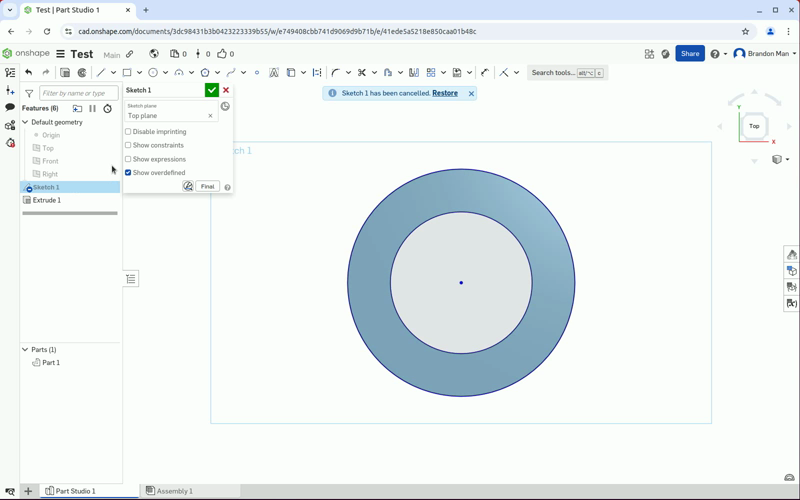
mouse_move(229, 92)
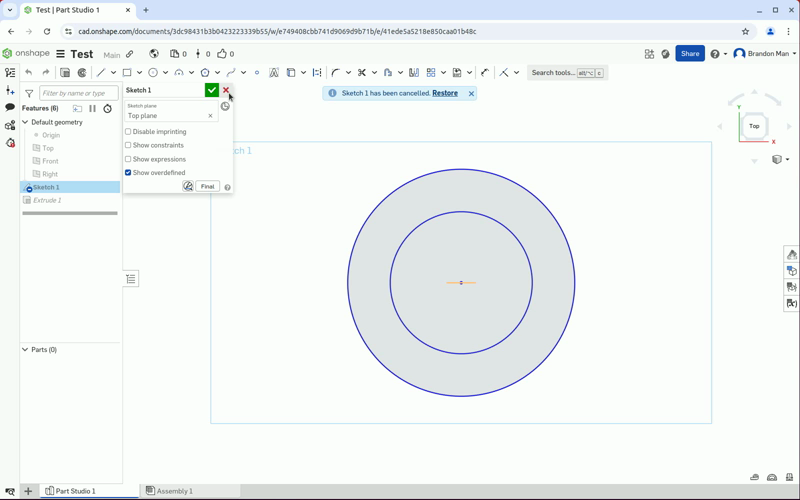
click(229, 92)
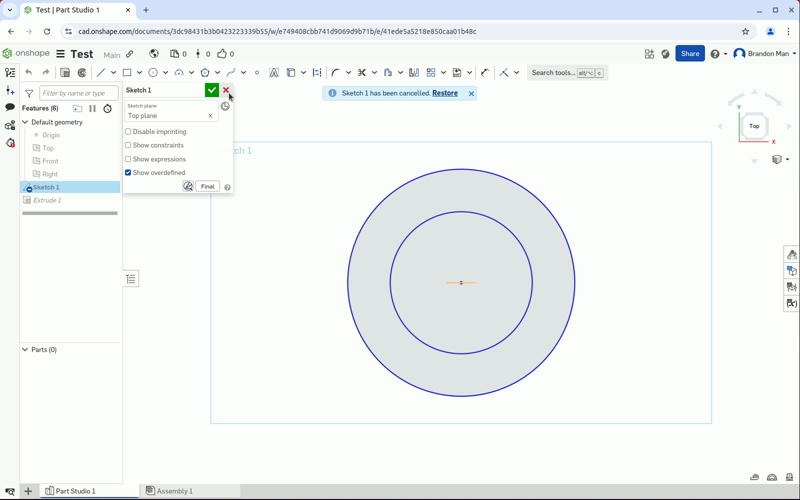
key(shift+s)
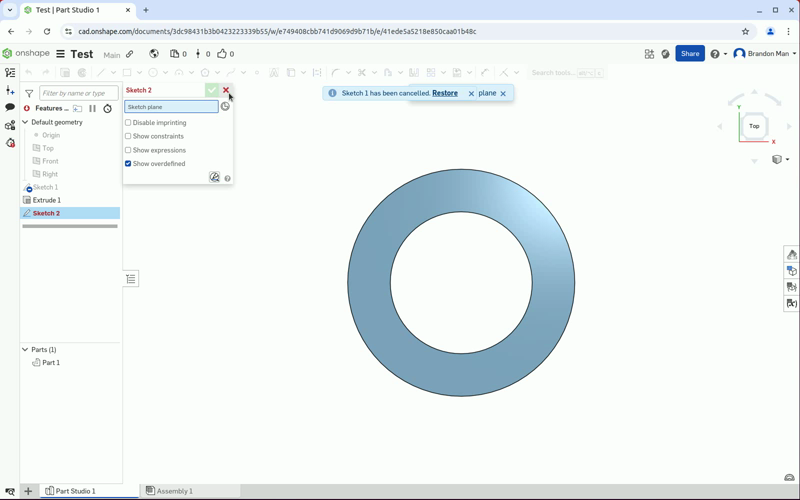
mouse_move(73, 150)
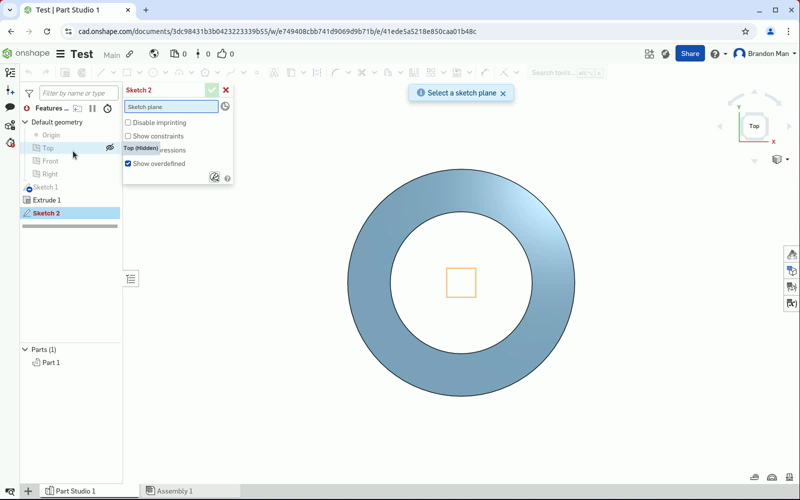
click(73, 150)
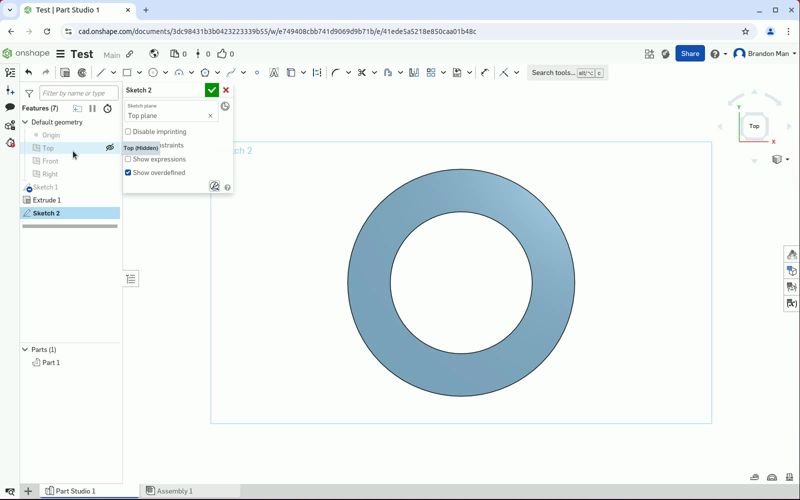
mouse_move(73, 352)
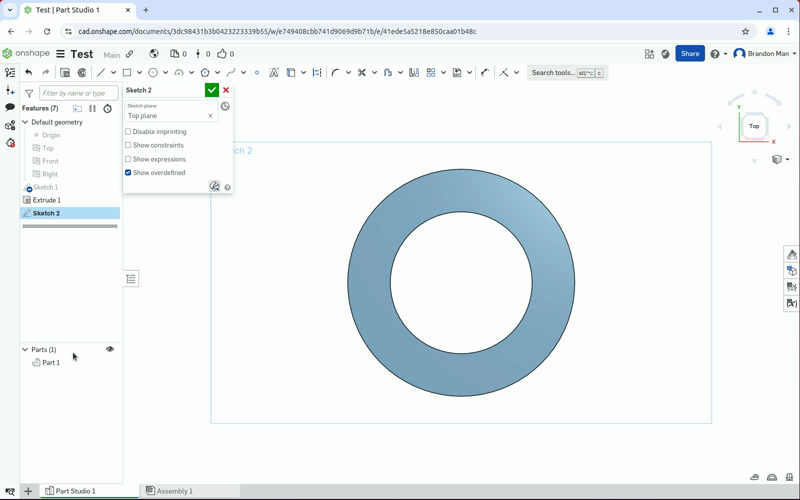
key(y)
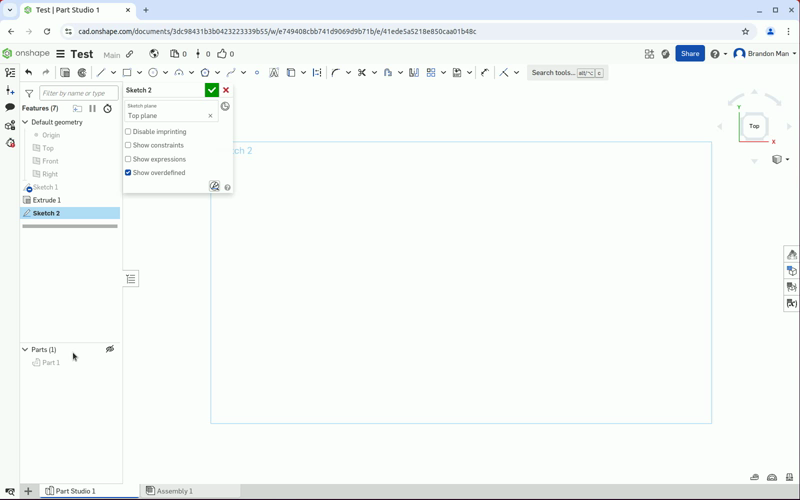
key(c)
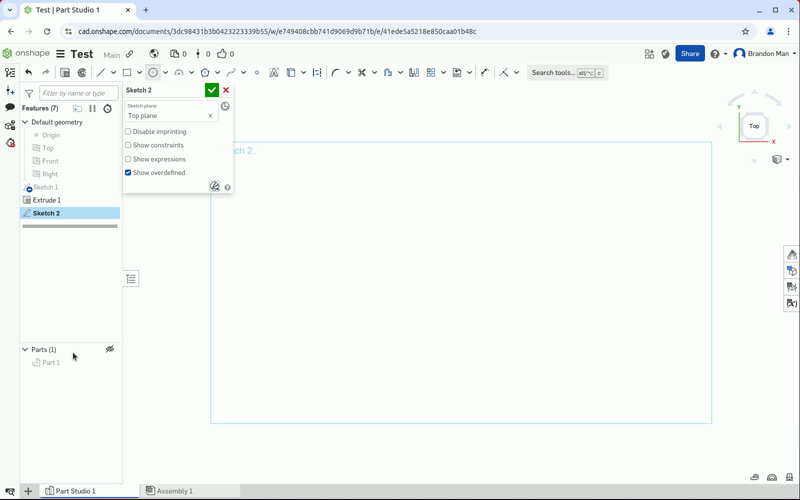
key_down(shift)
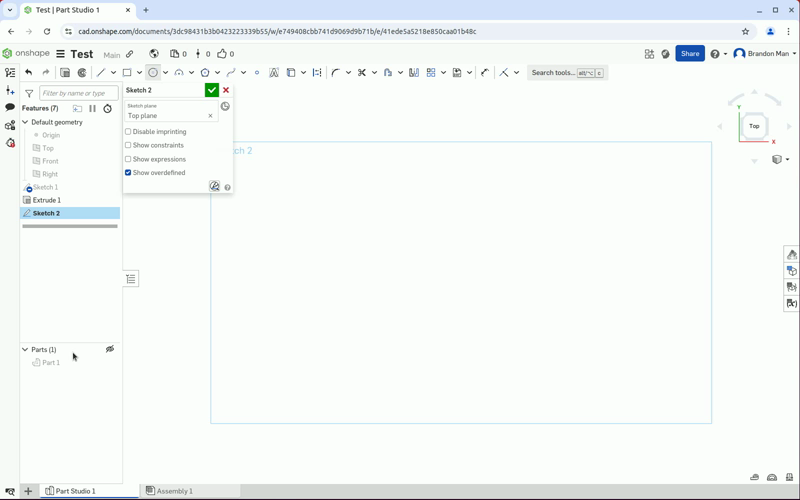
mouse_move(460, 282)
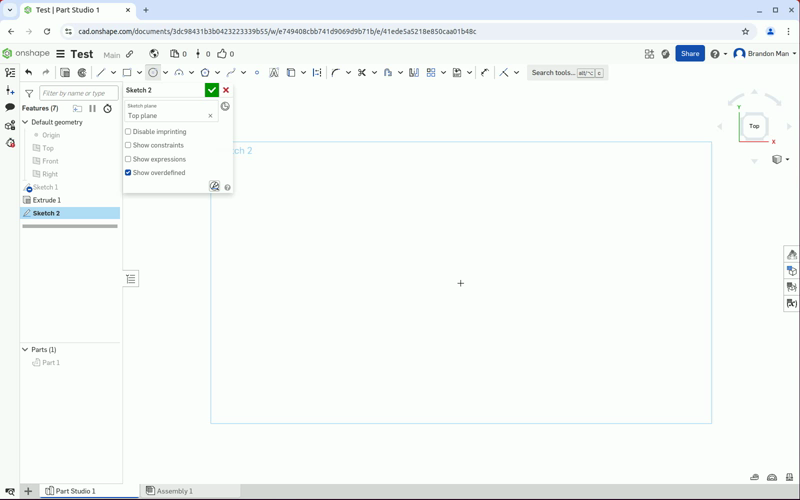
click(460, 282)
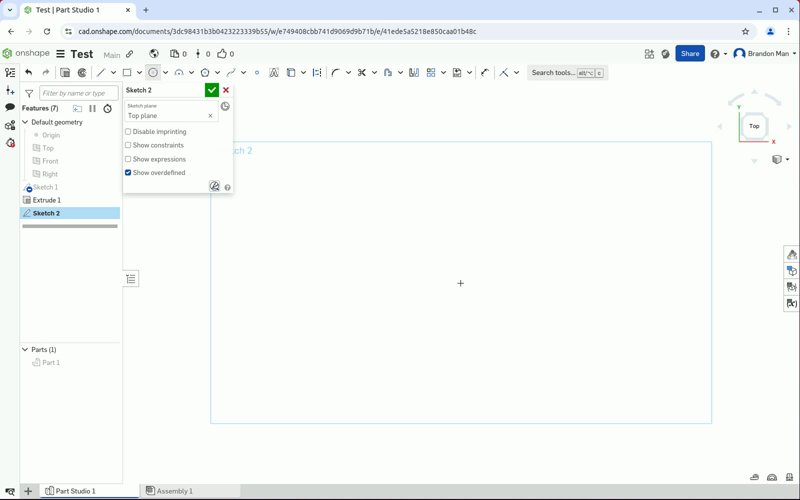
key_up(shift)
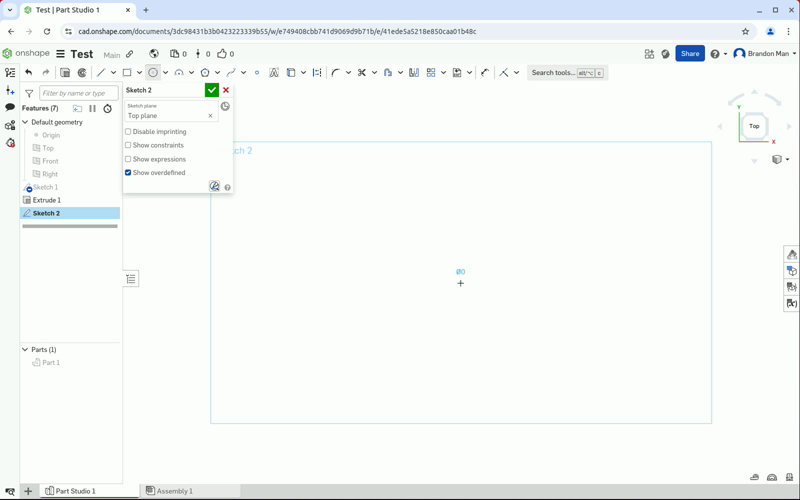
mouse_move(531, 282)
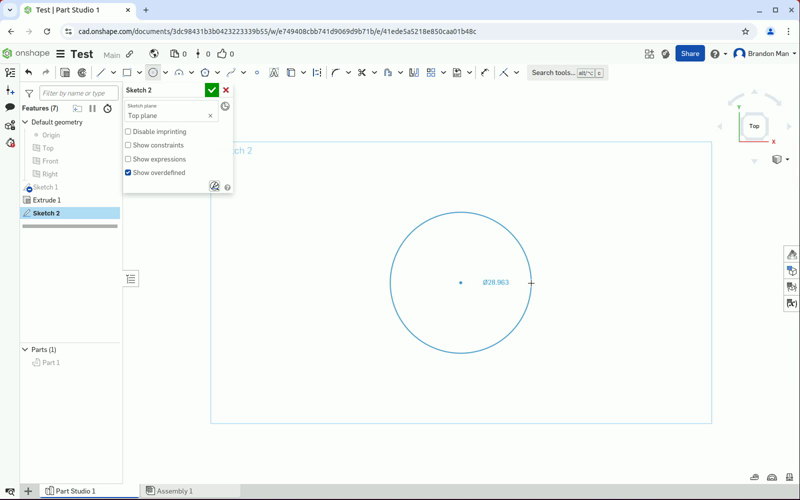
click(531, 282)
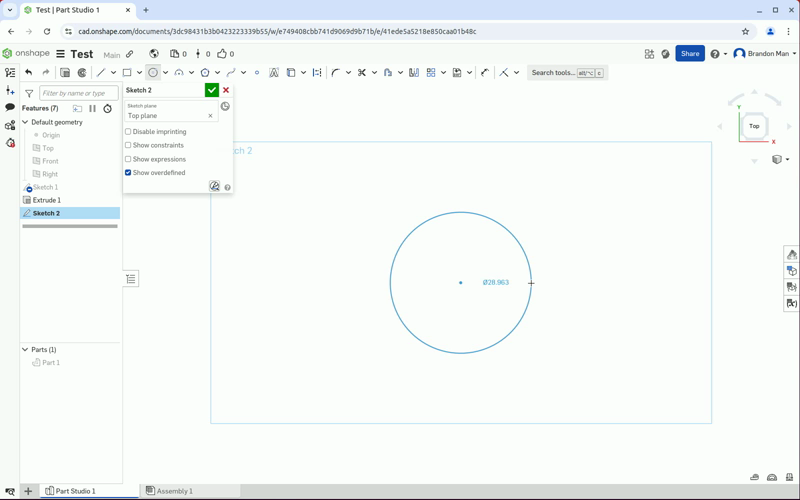
key(esc)
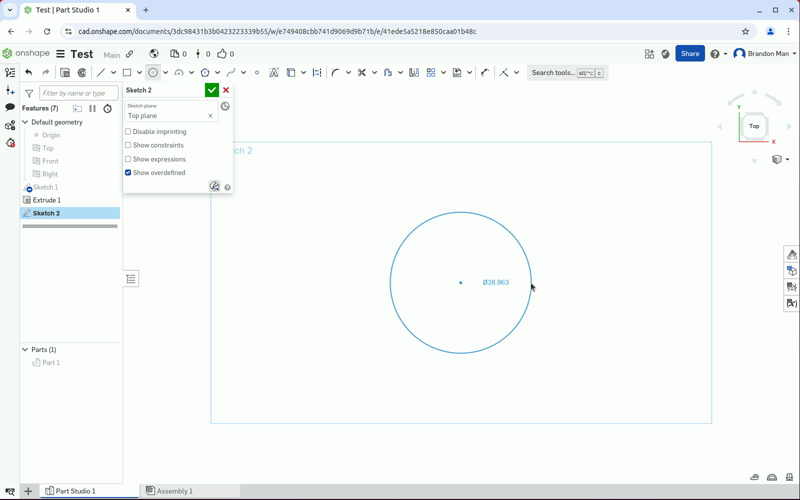
mouse_move(467, 231)
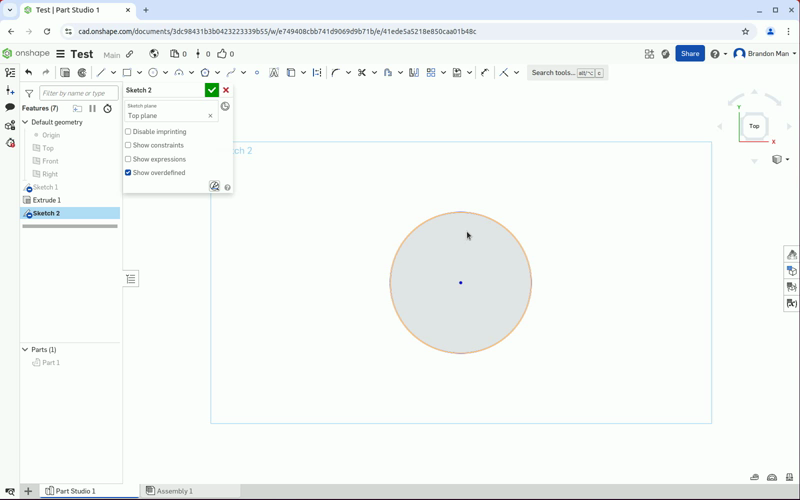
click(467, 231)
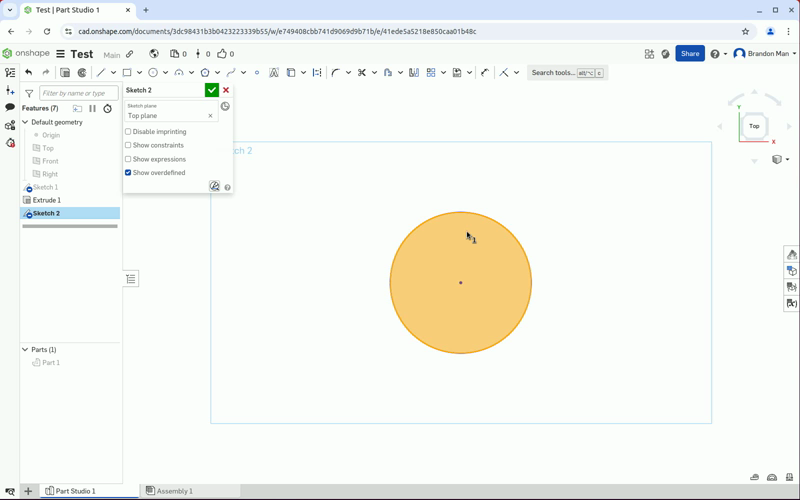
mouse_move(73, 352)
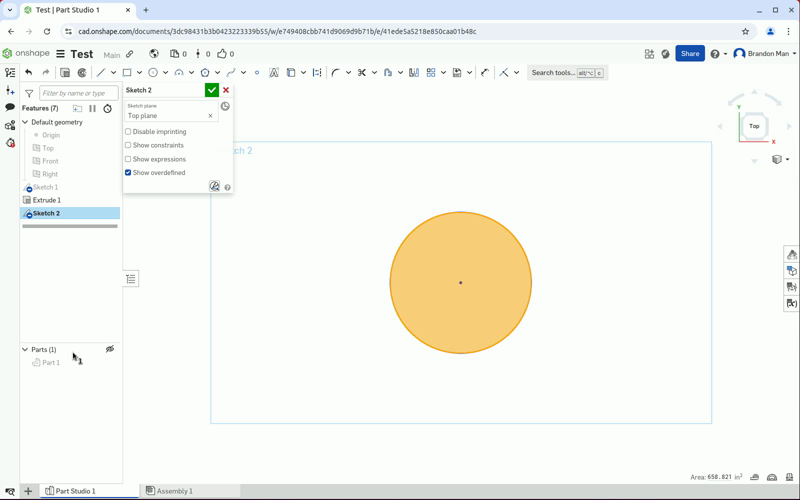
key(shift+y)
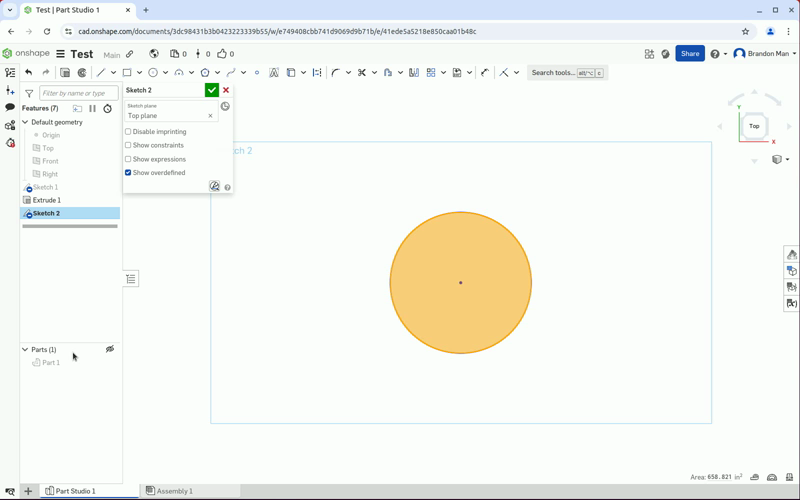
key(shift+e)
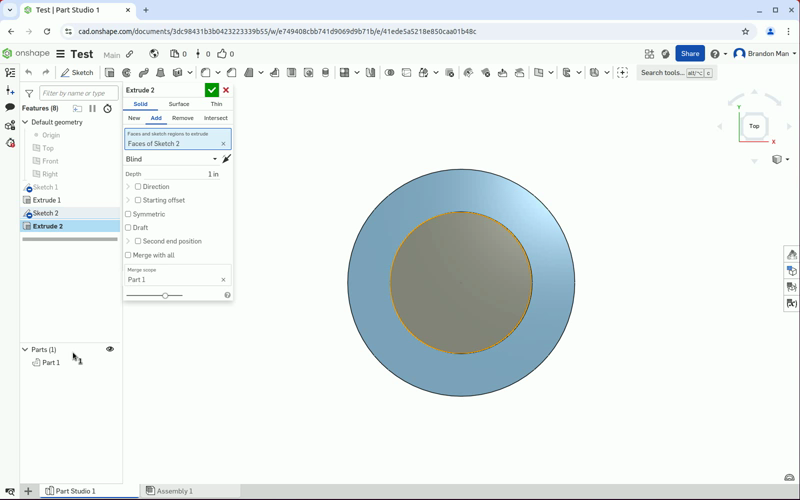
mouse_move(143, 106)
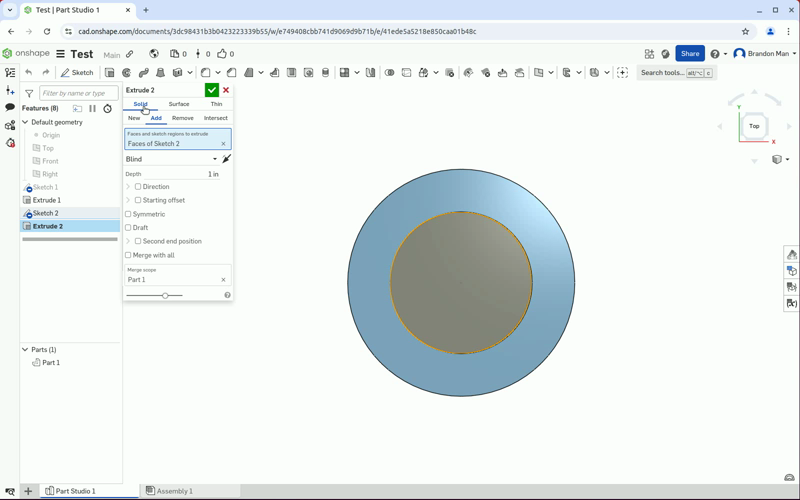
click(143, 106)
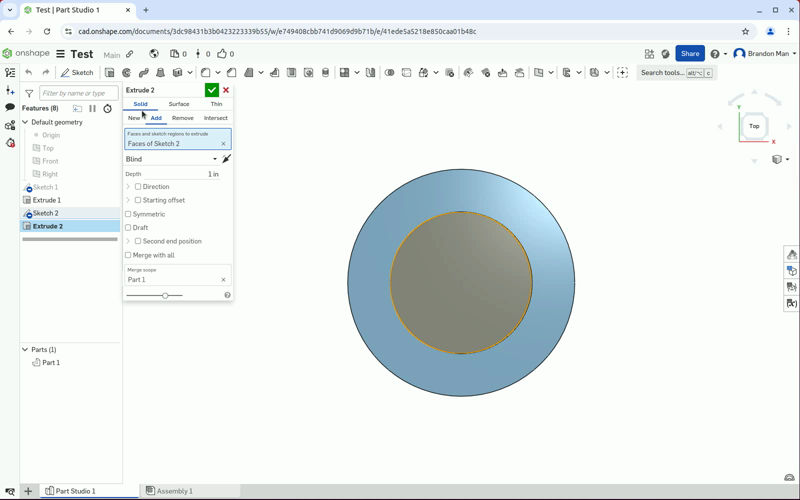
mouse_move(137, 120)
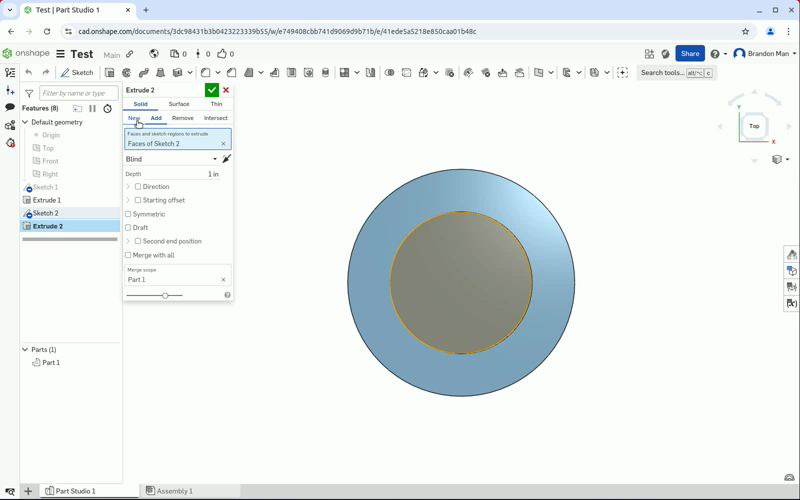
click(137, 120)
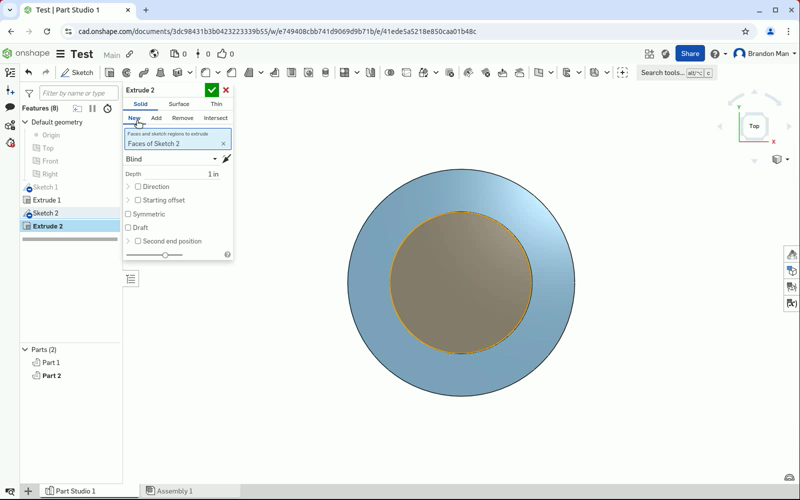
key(tab, 4)
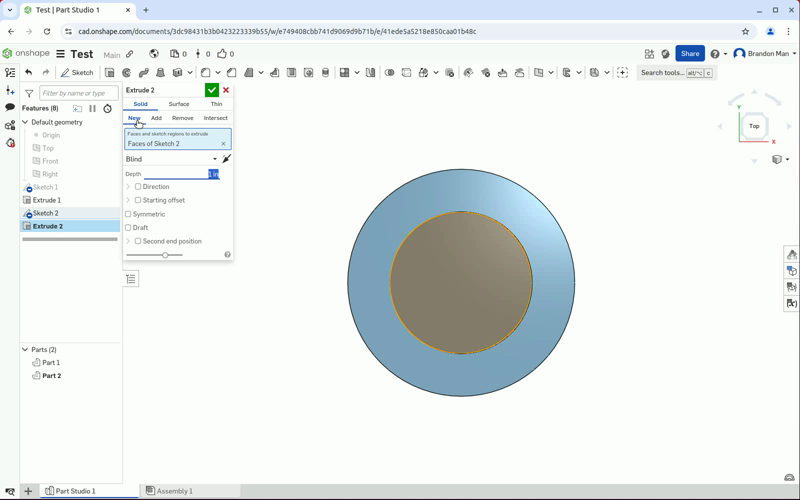
text(0.481)
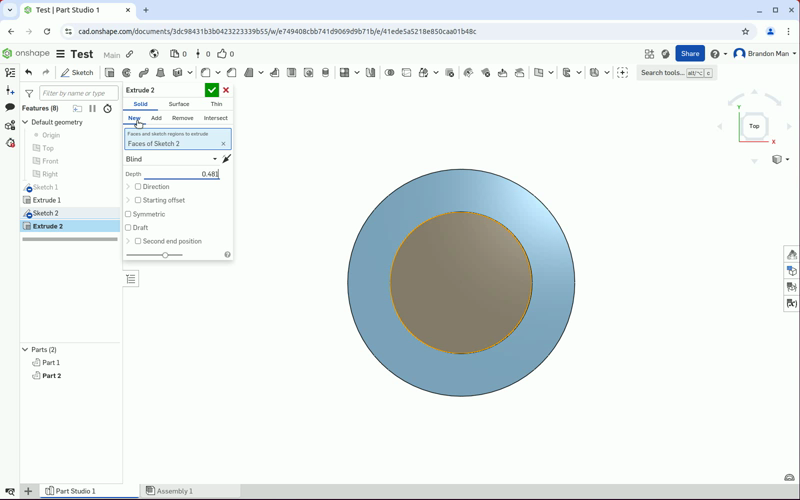
key(enter)
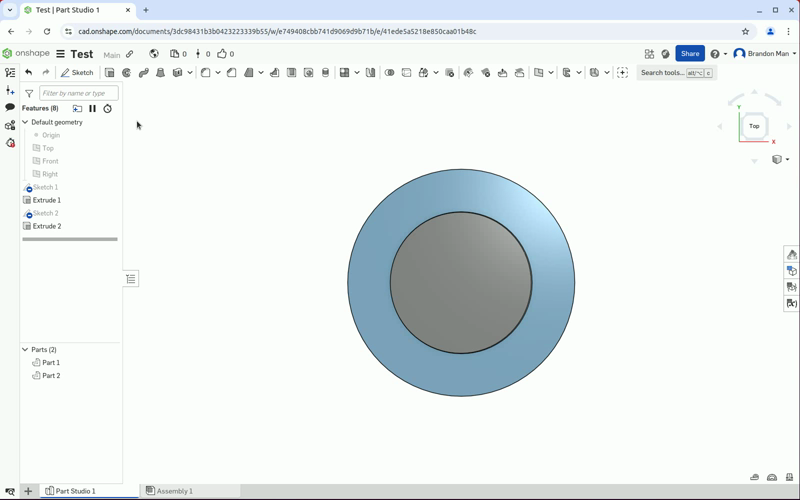
key(shift+h)
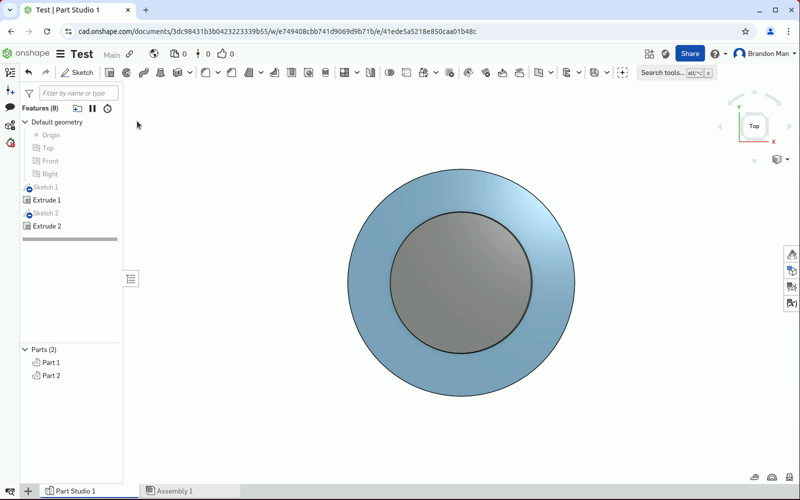
key(shift+h)
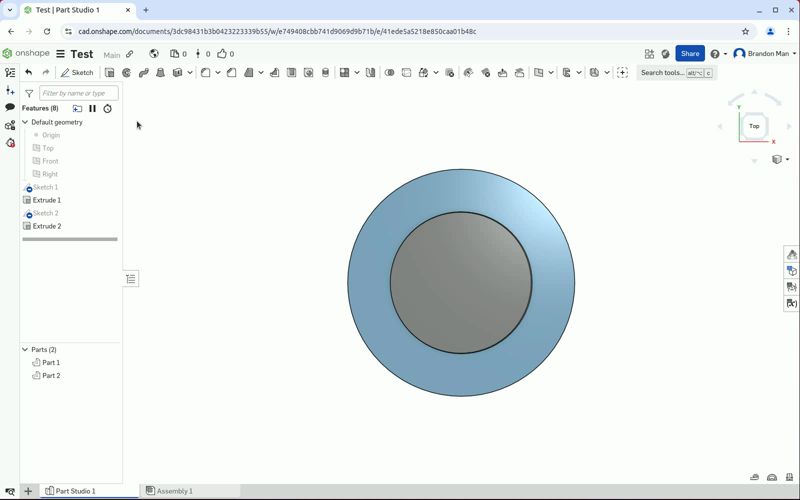
key(shift+7)
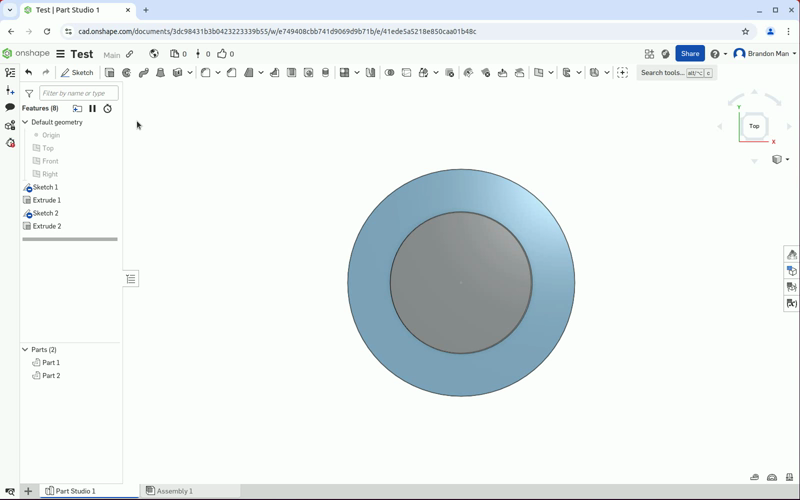
key(up, 3)
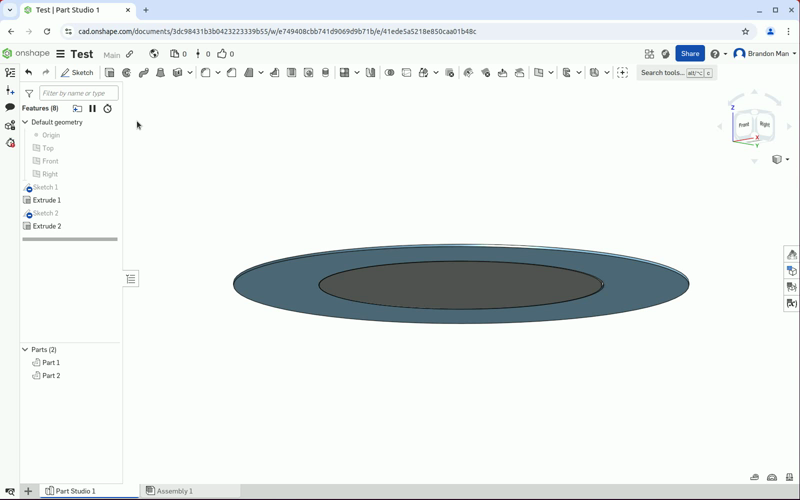
key(left, 3)
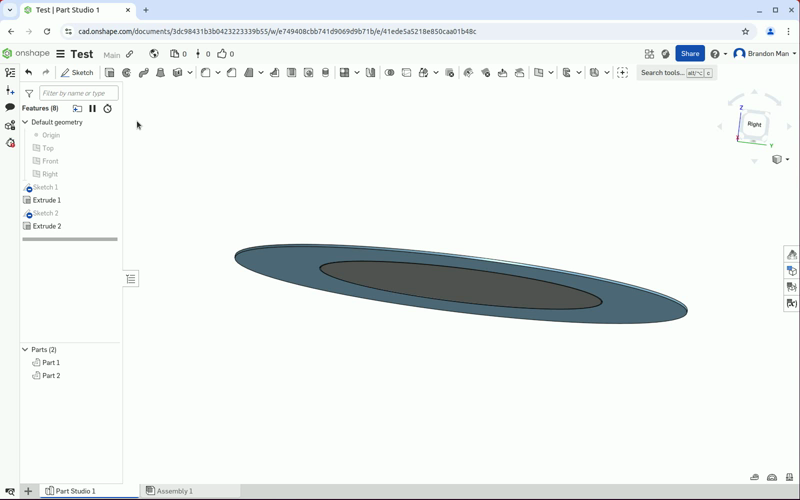
key(right, 3)
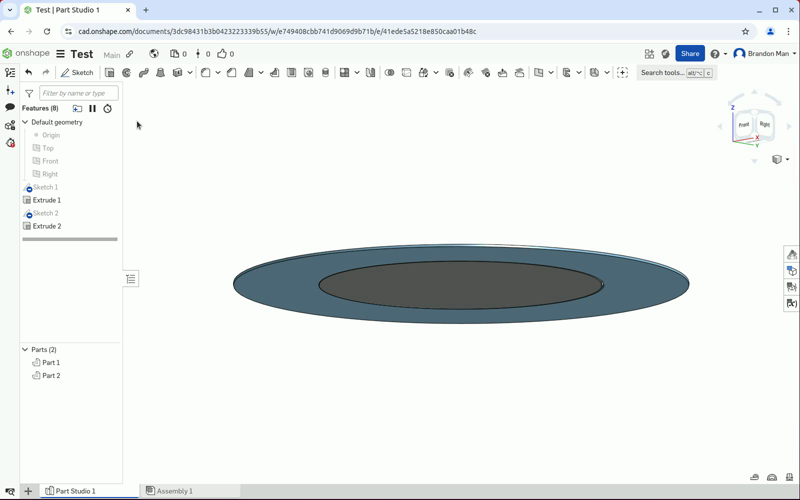
key(down, 3)
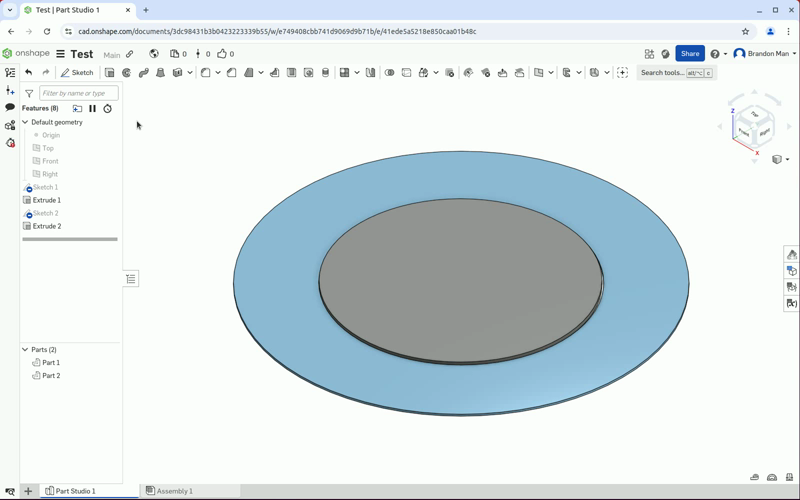
mouse_move(73, 189)
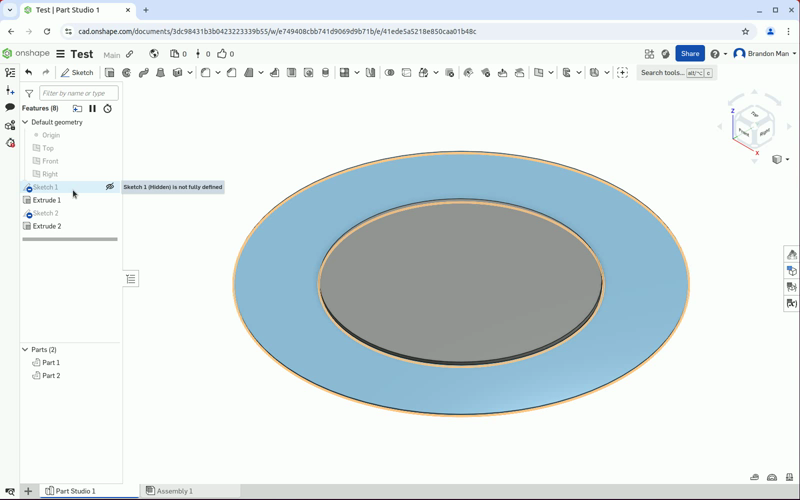
click(73, 189)